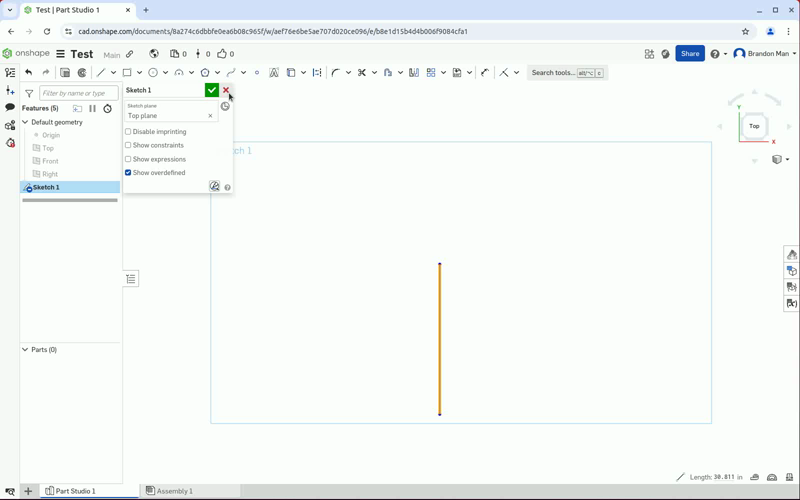
key(shift+h)
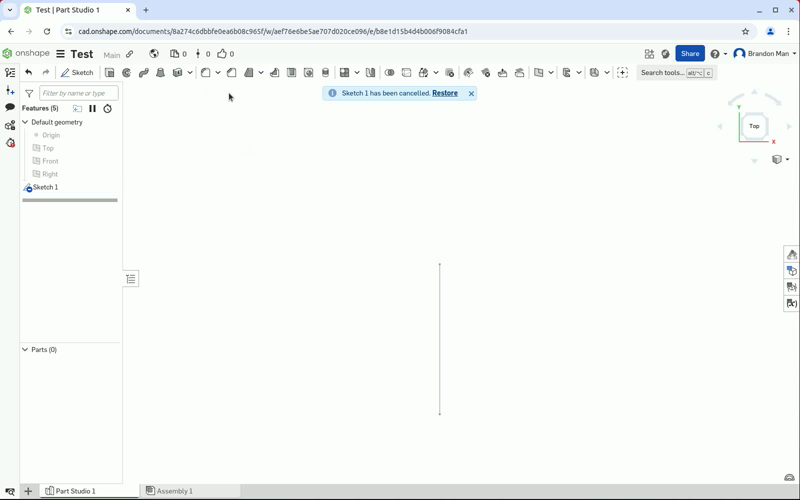
key(shift+s)
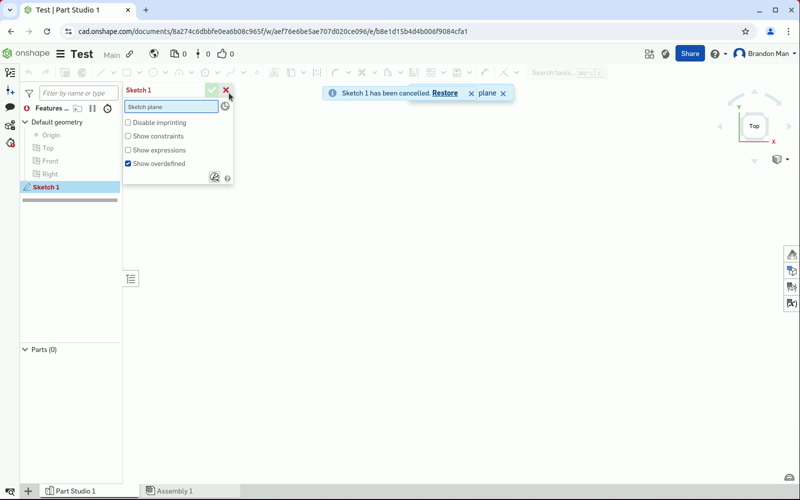
mouse_move(73, 150)
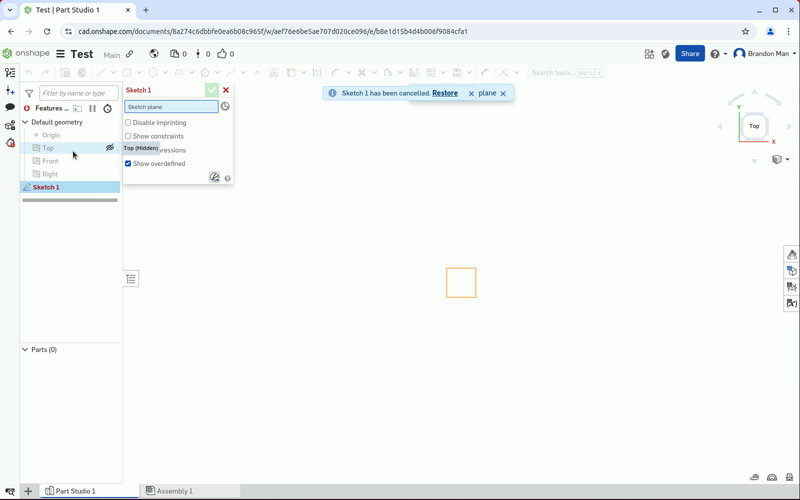
click(73, 150)
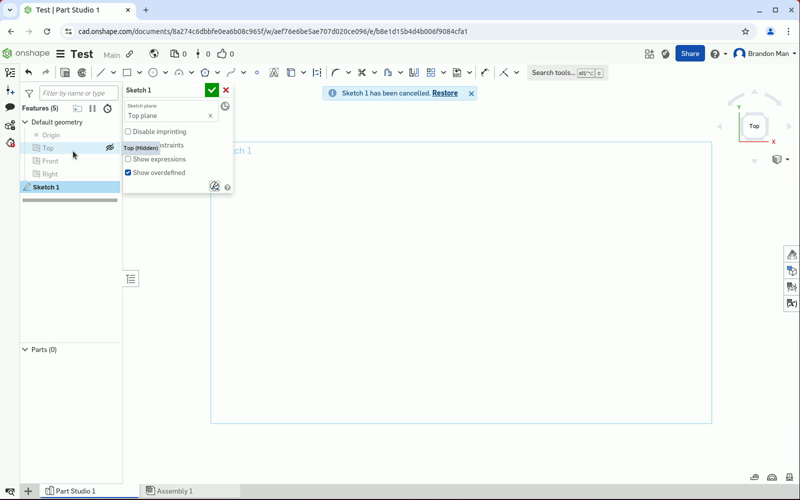
mouse_move(73, 352)
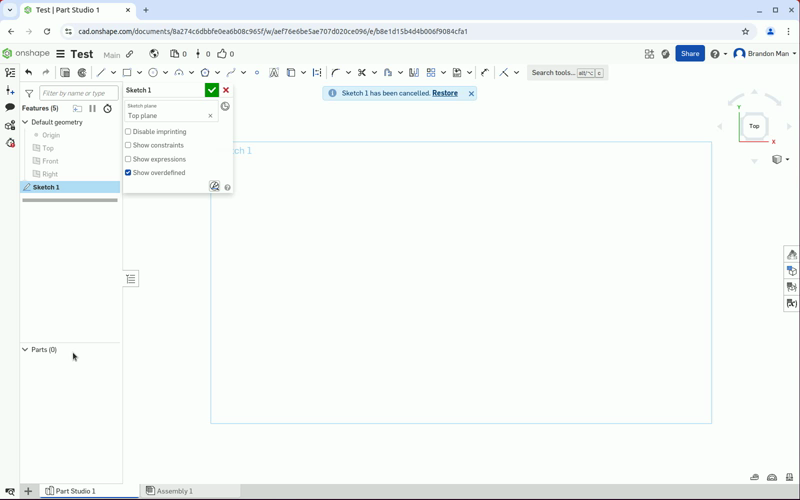
key(y)
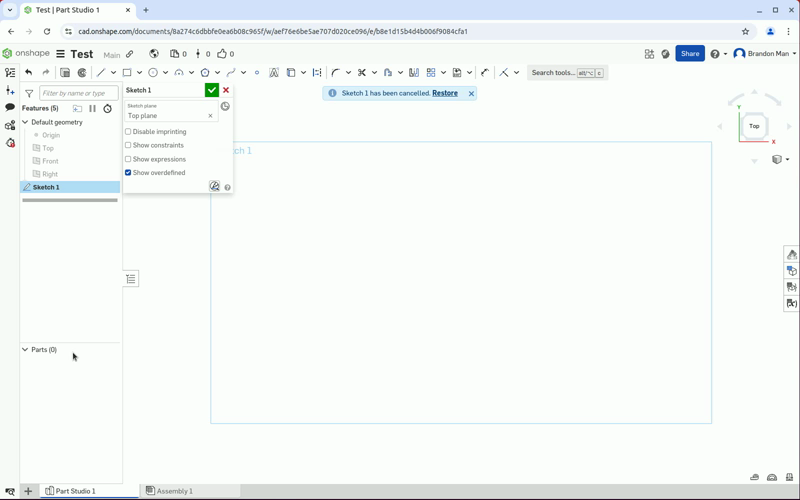
key(c)
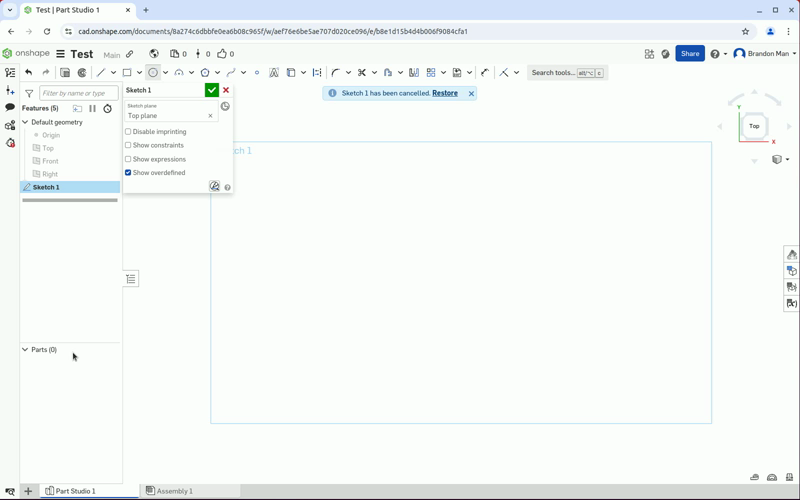
key_down(shift)
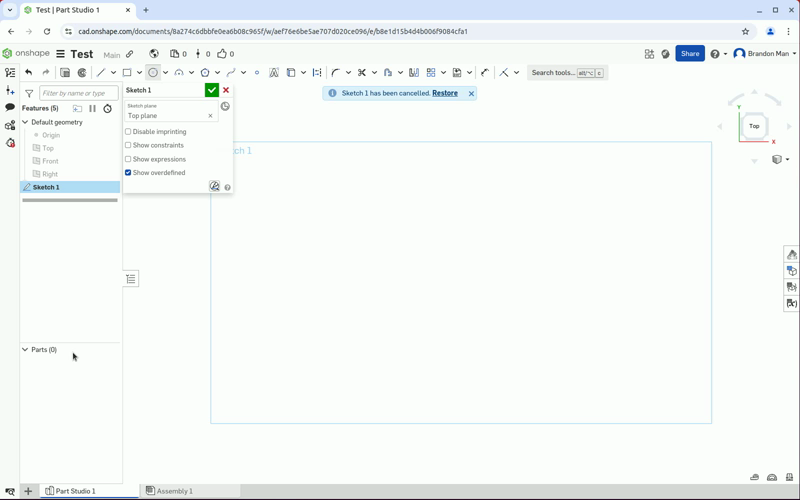
mouse_move(461, 282)
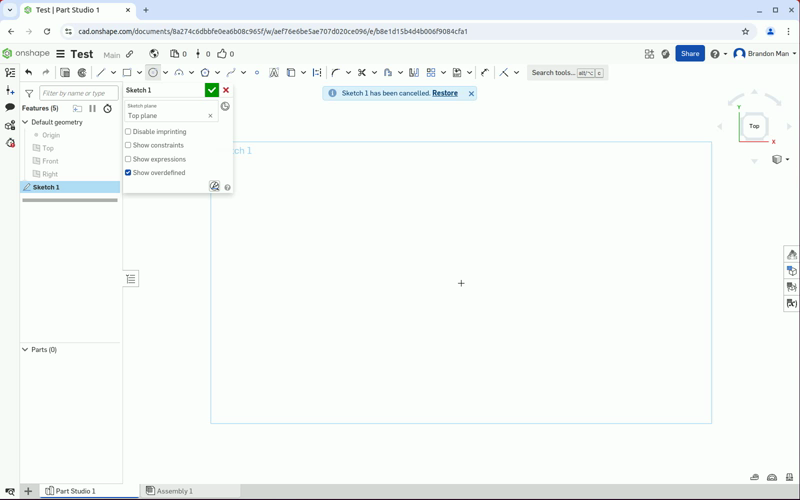
click(461, 282)
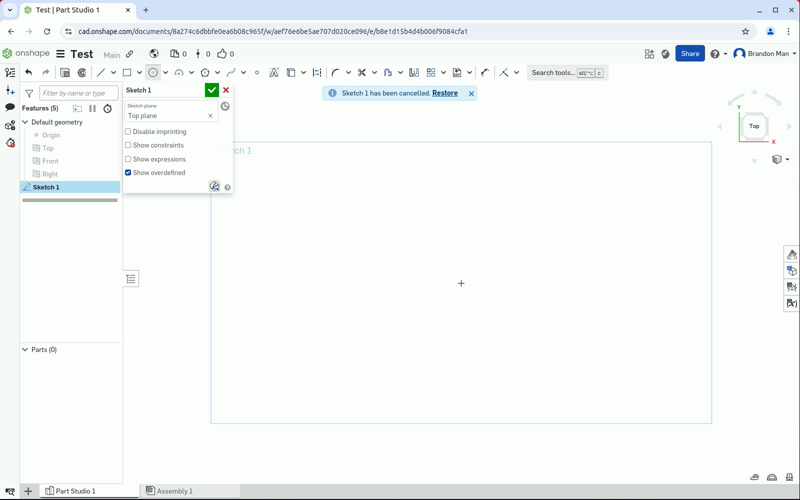
key_up(shift)
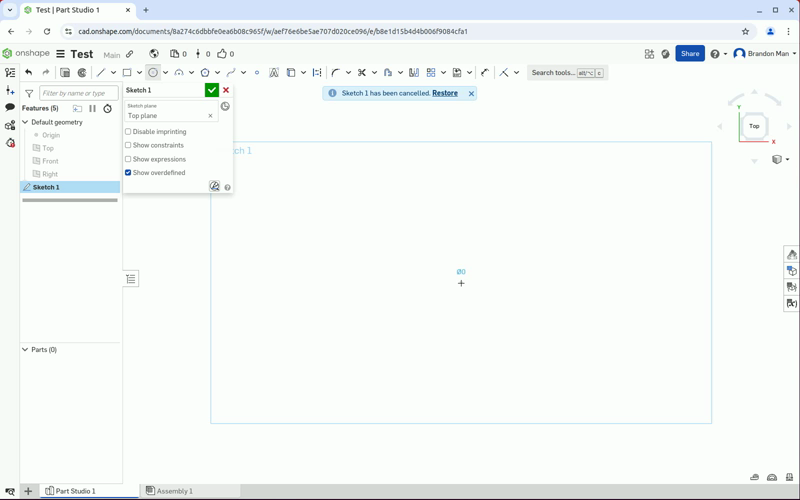
mouse_move(574, 282)
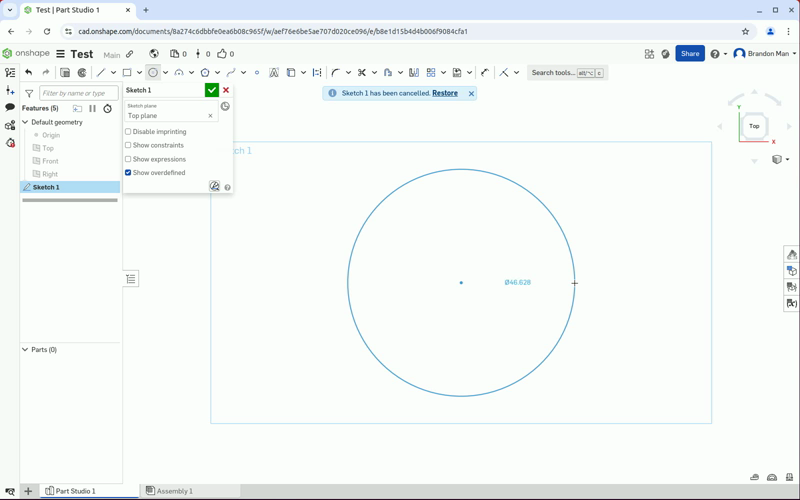
click(574, 282)
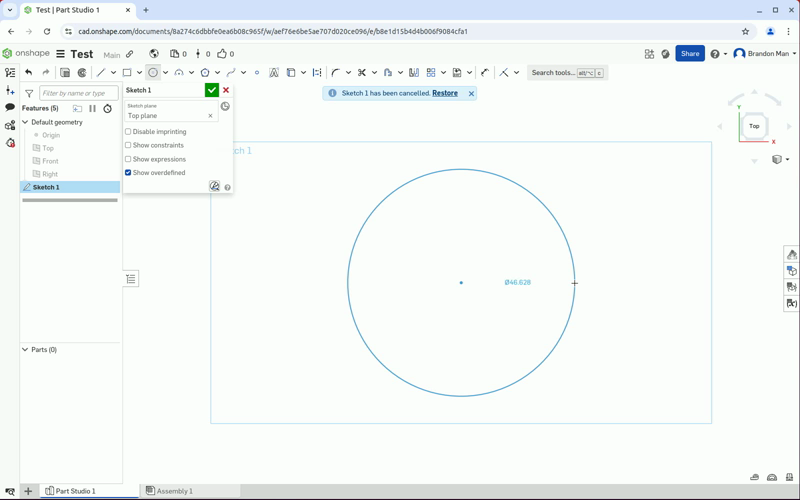
key(esc)
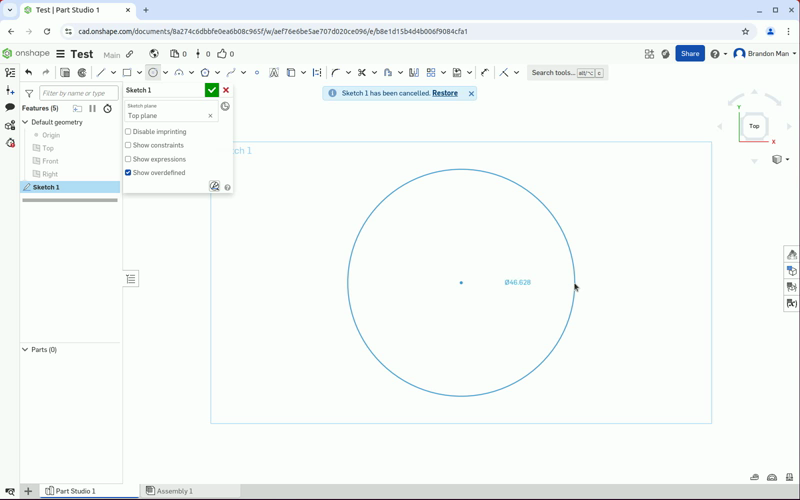
mouse_move(441, 353)
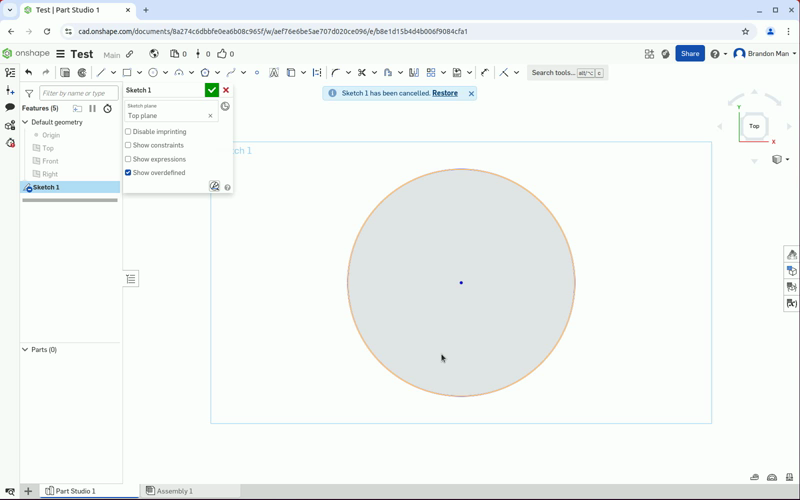
click(441, 353)
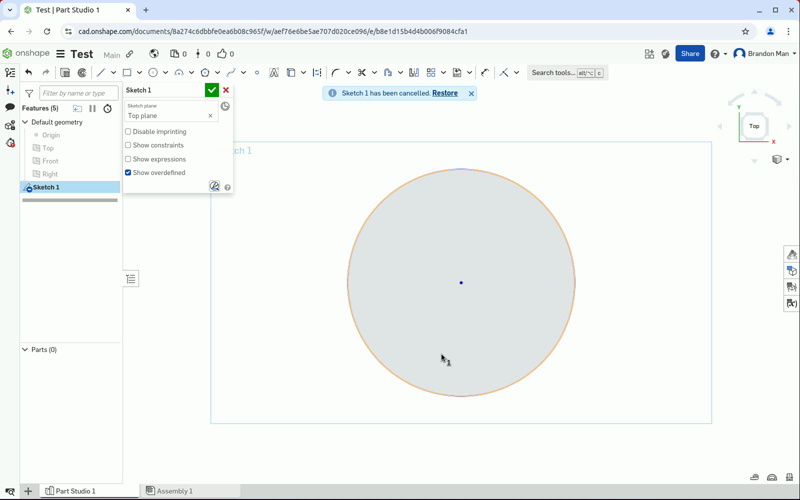
mouse_move(73, 352)
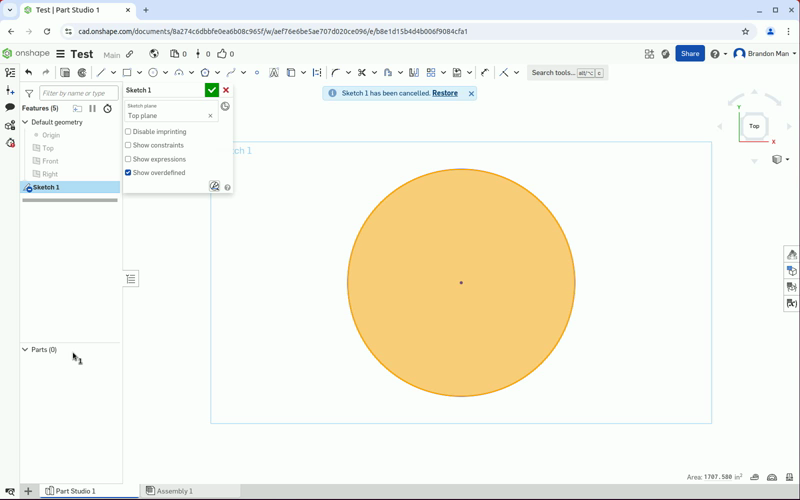
key(shift+y)
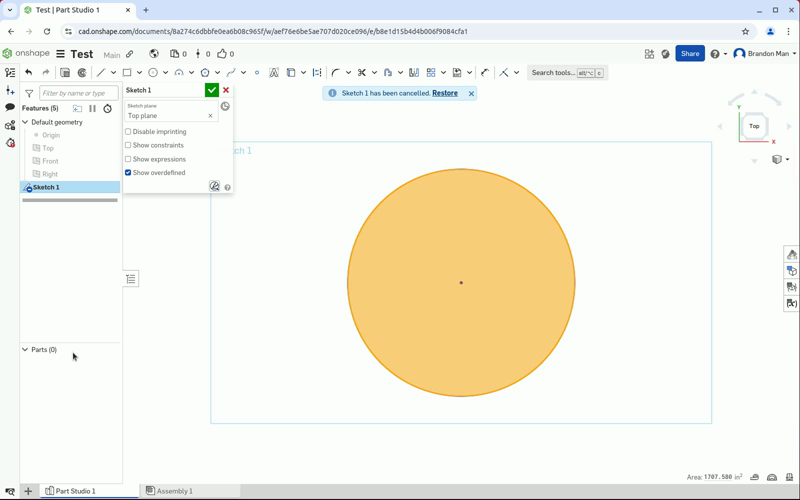
key(shift+e)
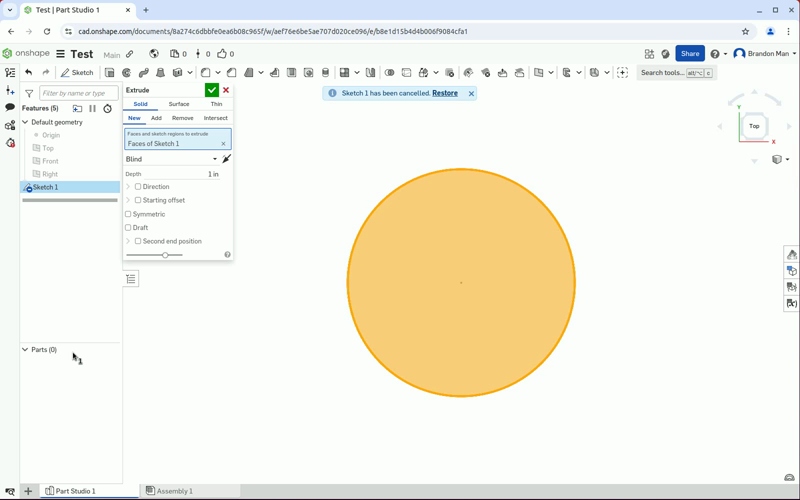
mouse_move(143, 106)
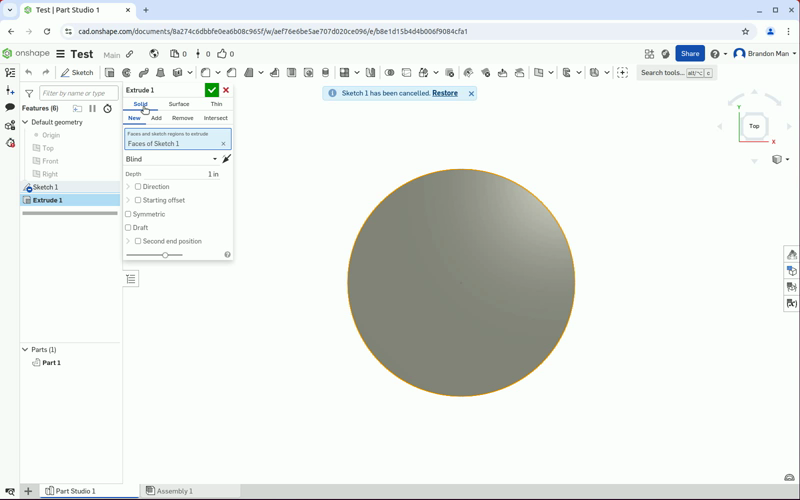
click(143, 106)
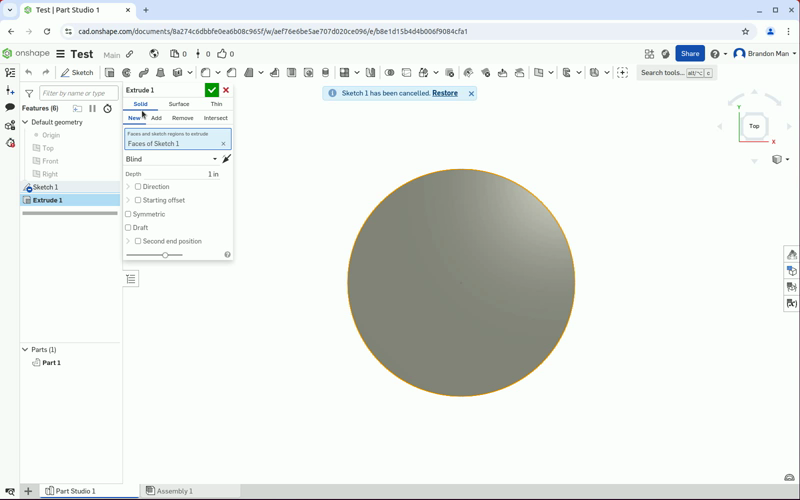
mouse_move(137, 120)
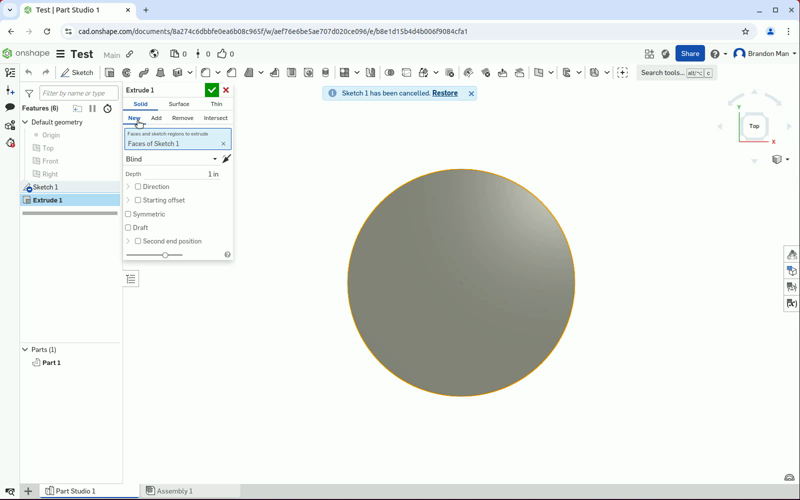
click(137, 120)
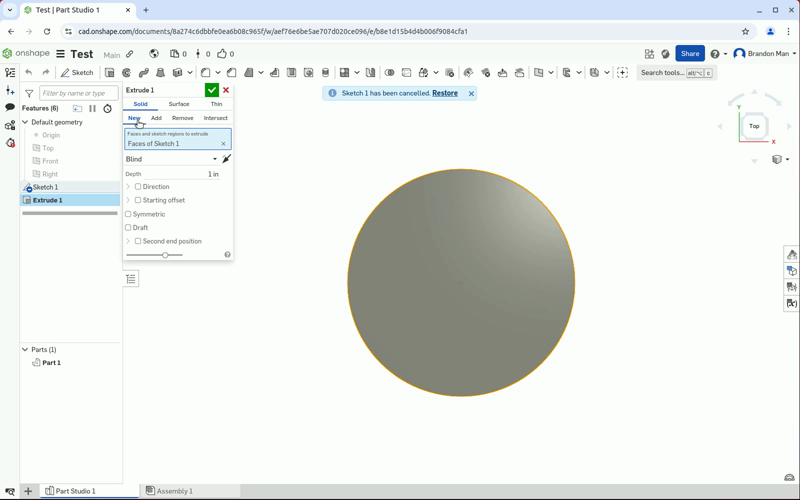
key(tab, 4)
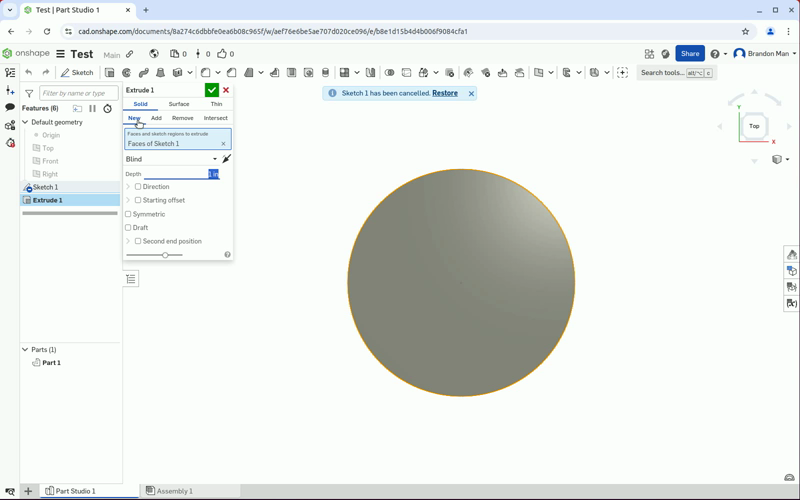
text(16.128)
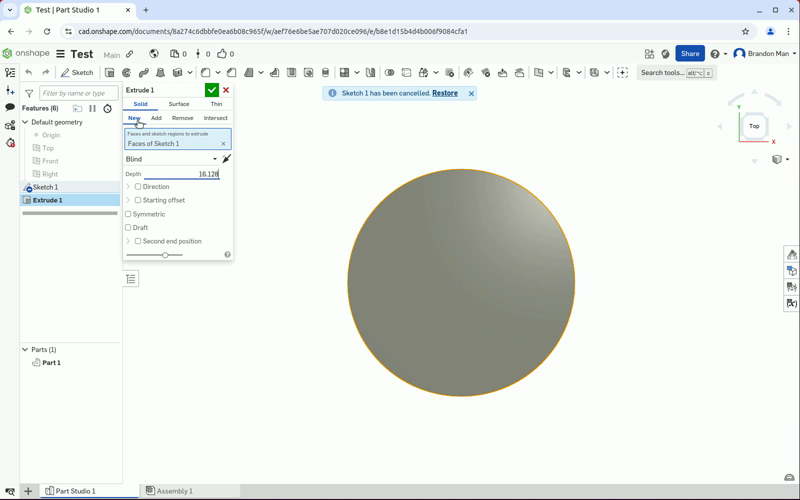
key(enter)
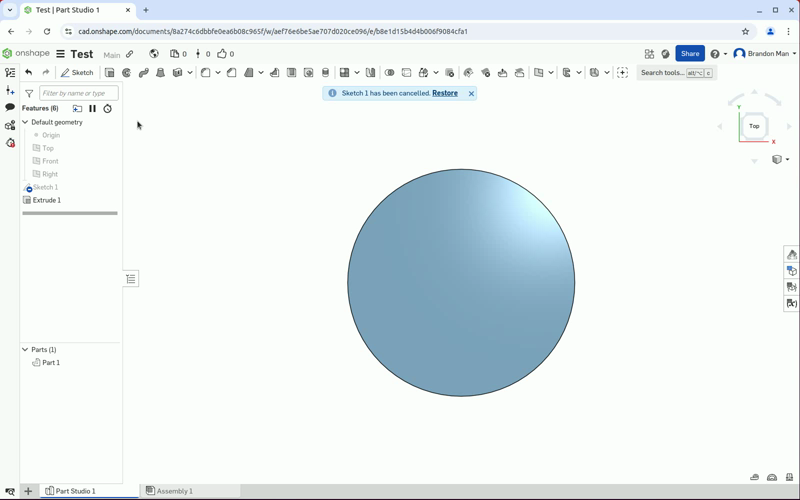
key(shift+h)
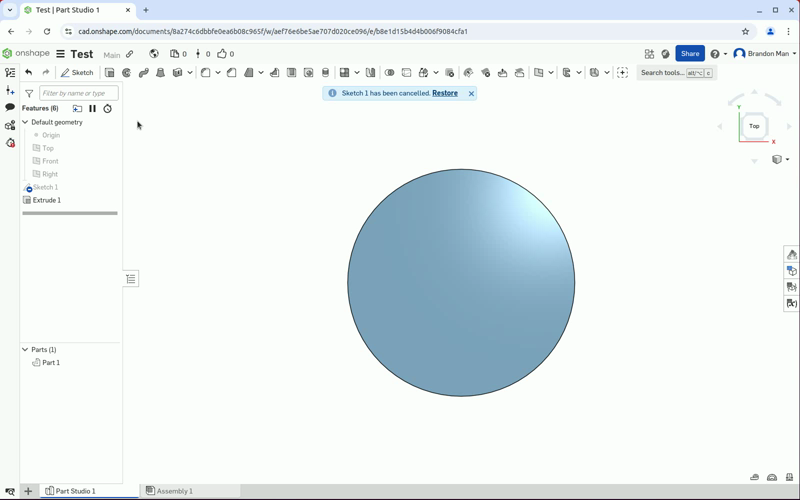
key(shift+h)
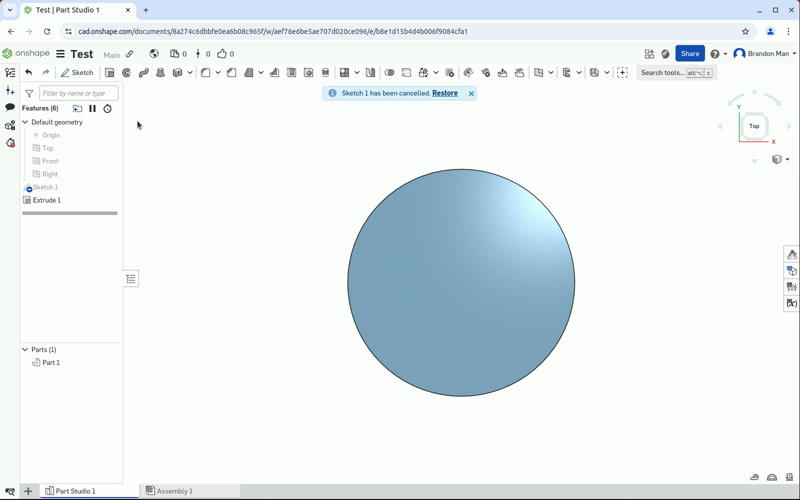
mouse_move(73, 189)
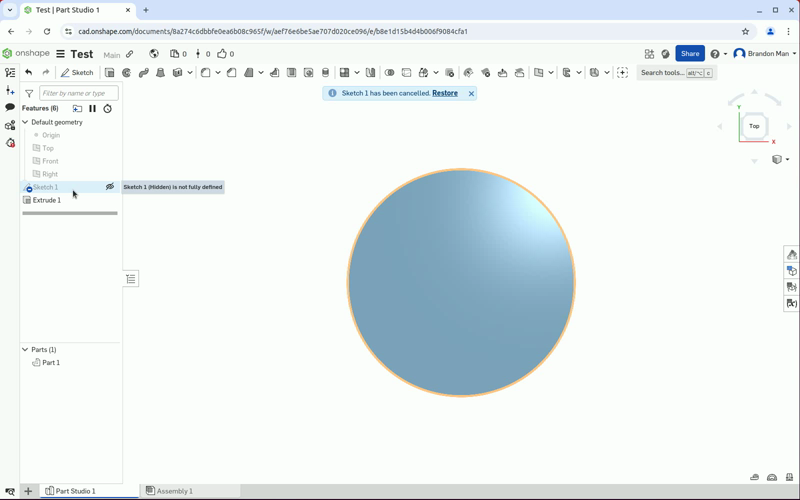
click(73, 189)
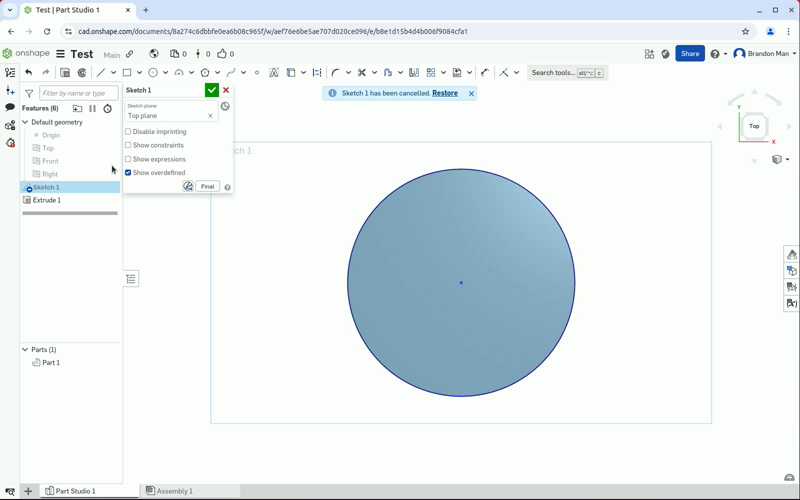
mouse_move(229, 92)
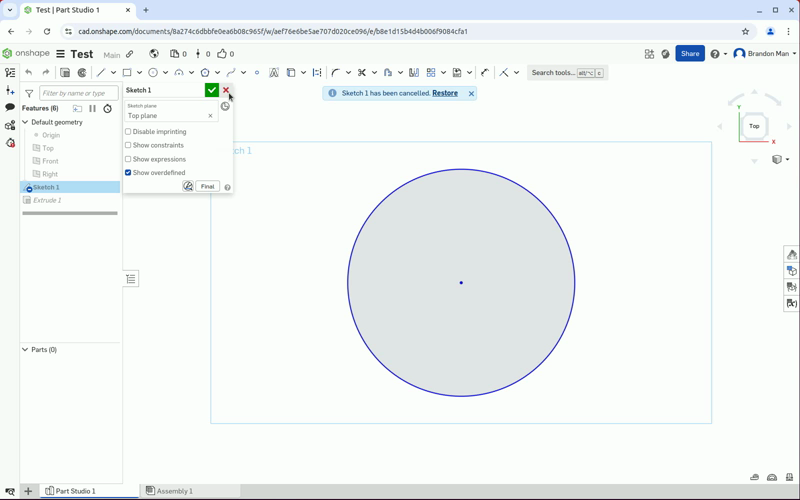
click(229, 92)
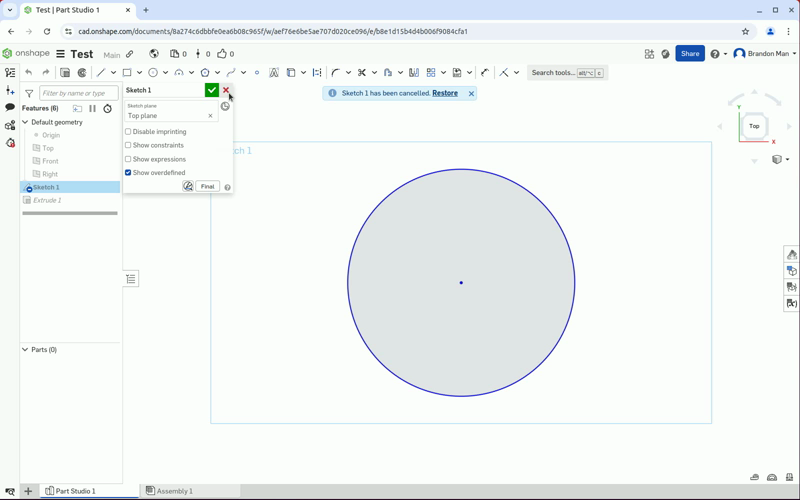
key(shift+s)
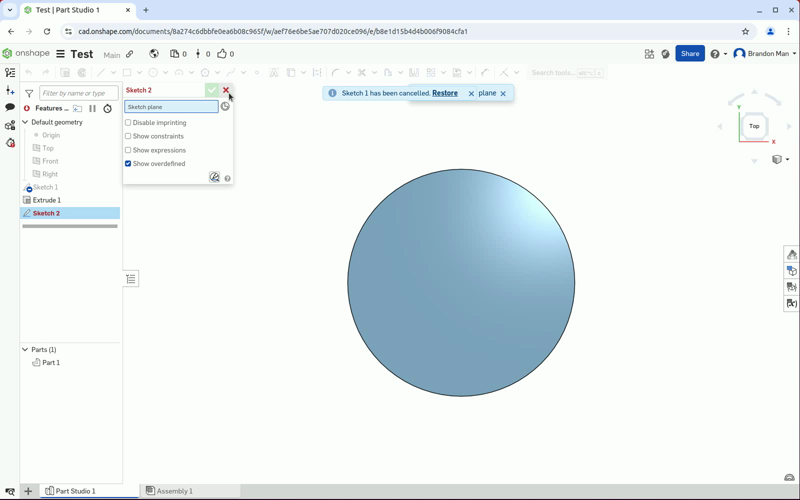
mouse_move(73, 150)
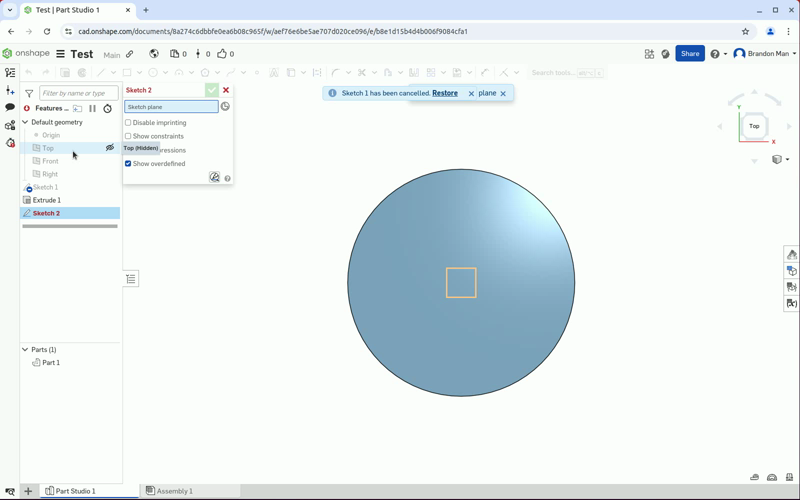
click(73, 150)
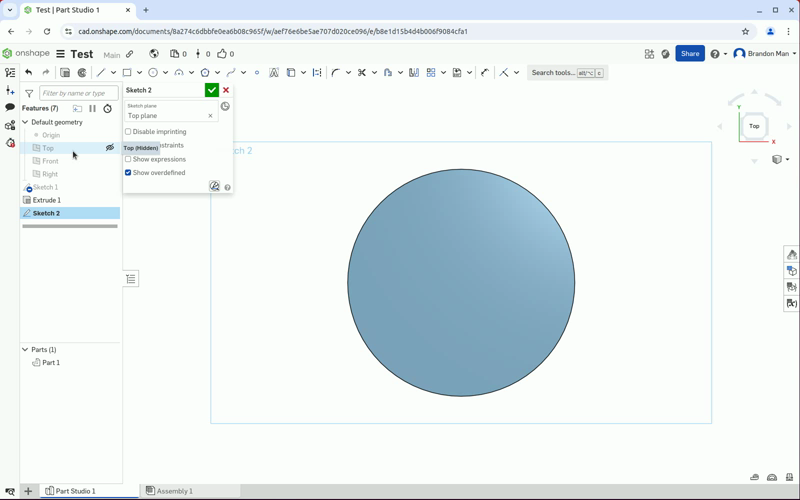
mouse_move(73, 352)
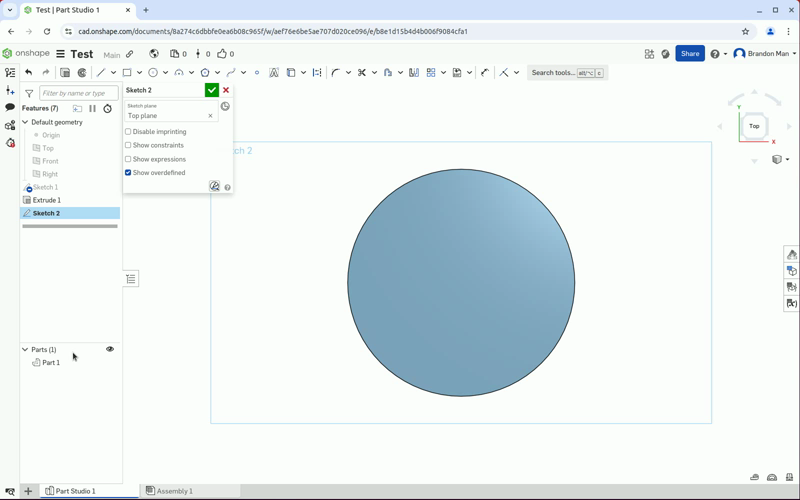
key(y)
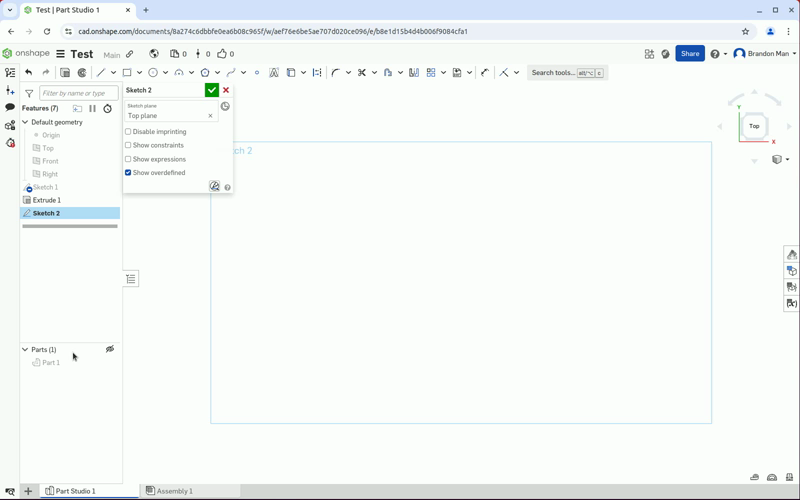
key(c)
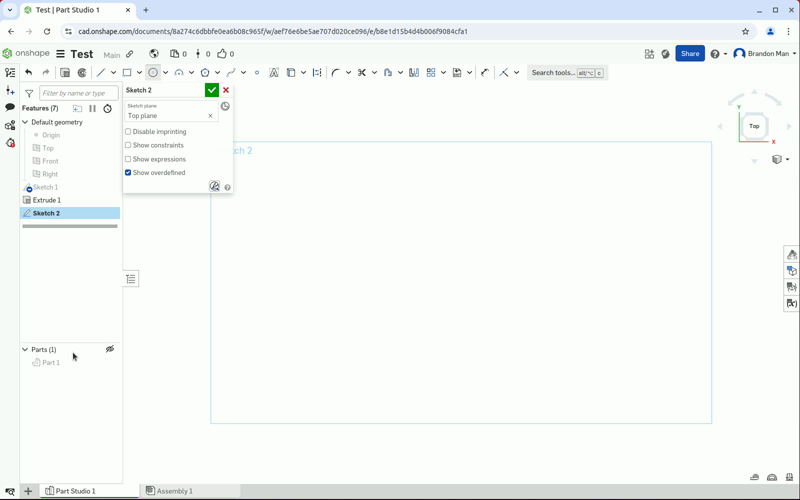
key_down(shift)
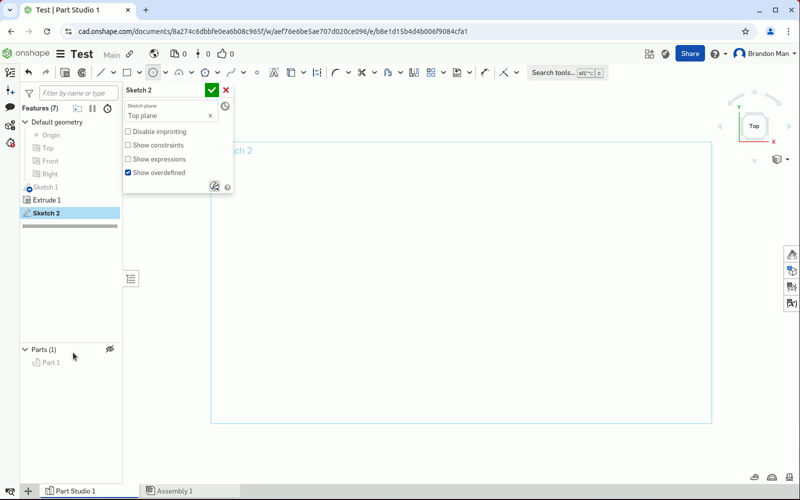
mouse_move(461, 282)
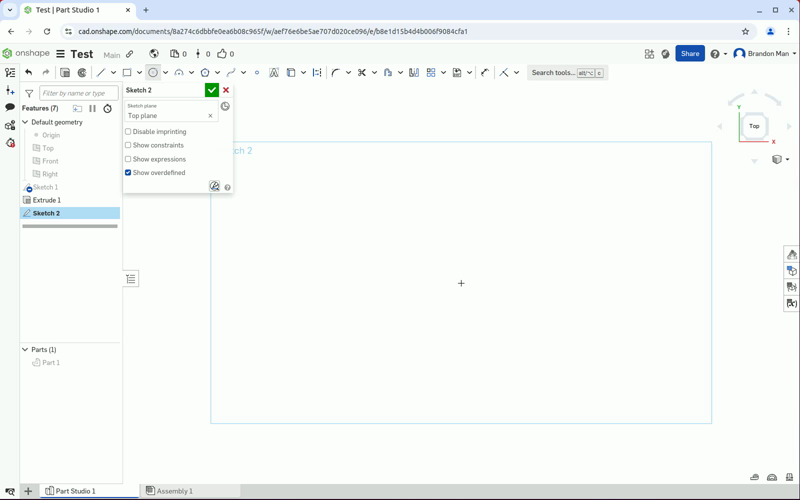
click(461, 282)
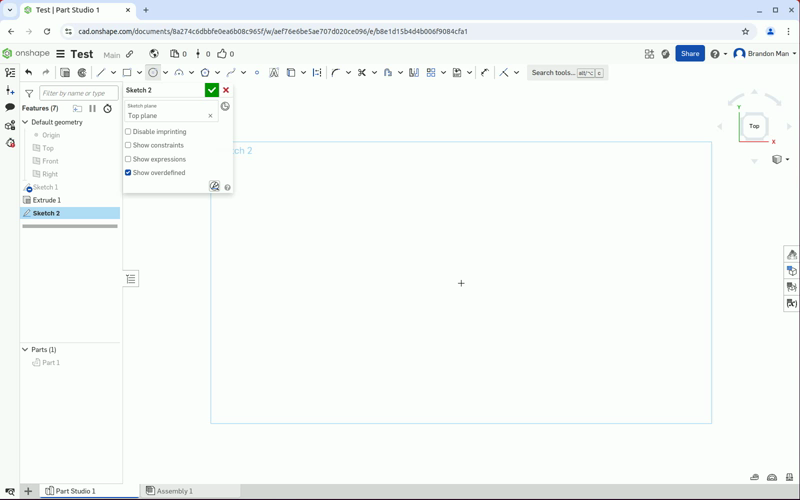
key_up(shift)
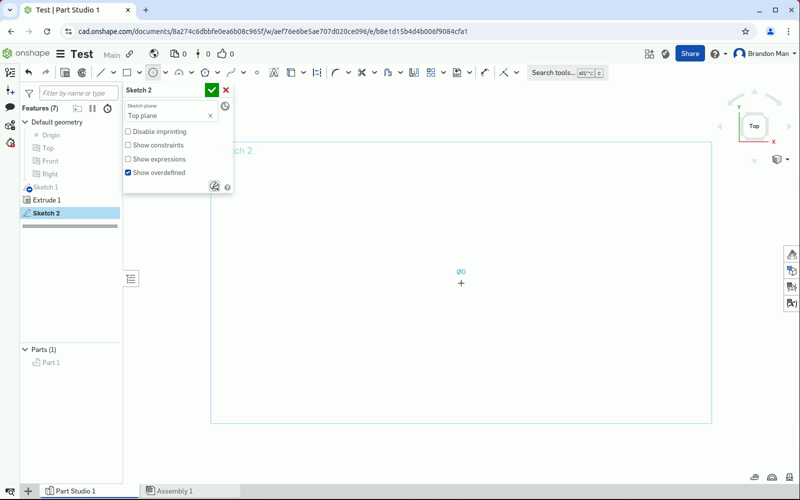
mouse_move(518, 282)
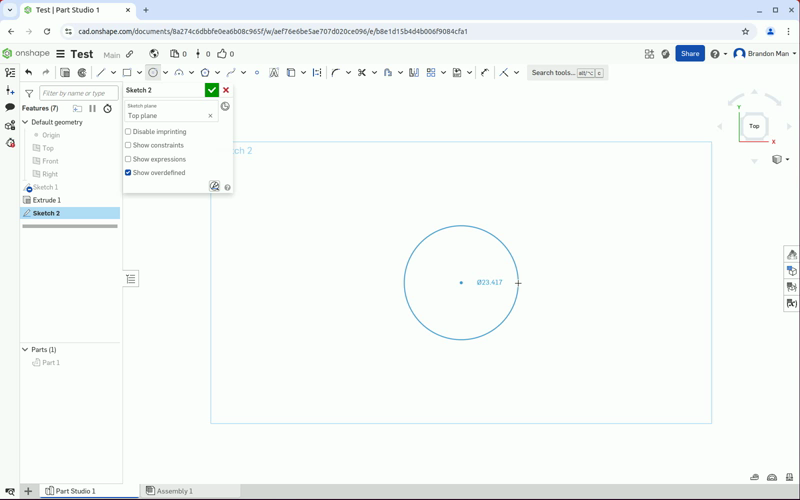
click(518, 282)
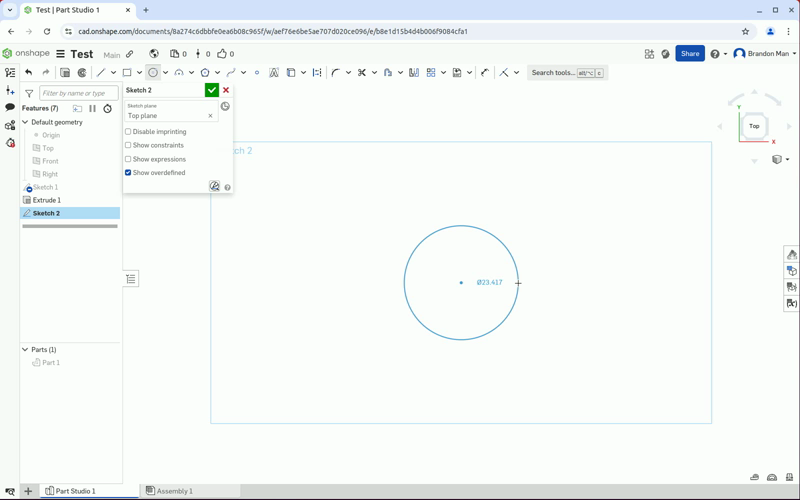
key(esc)
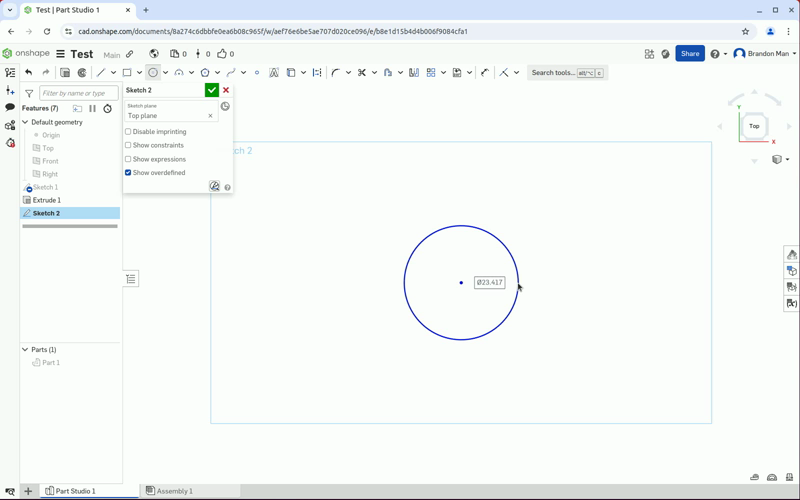
mouse_move(490, 302)
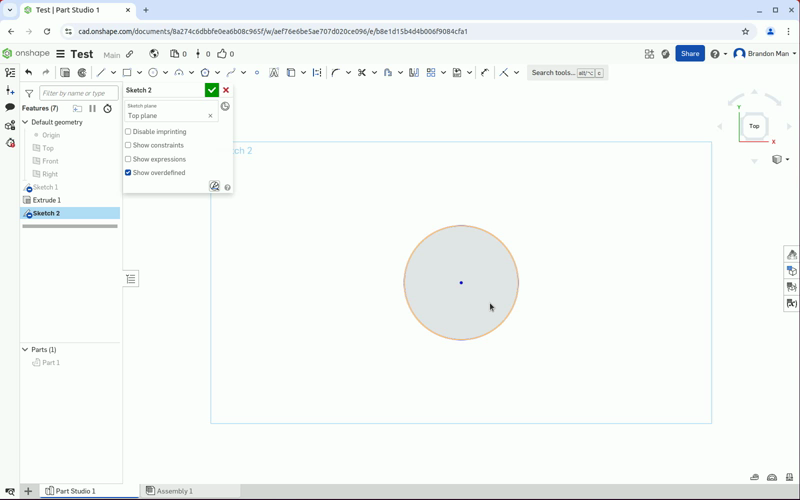
click(490, 302)
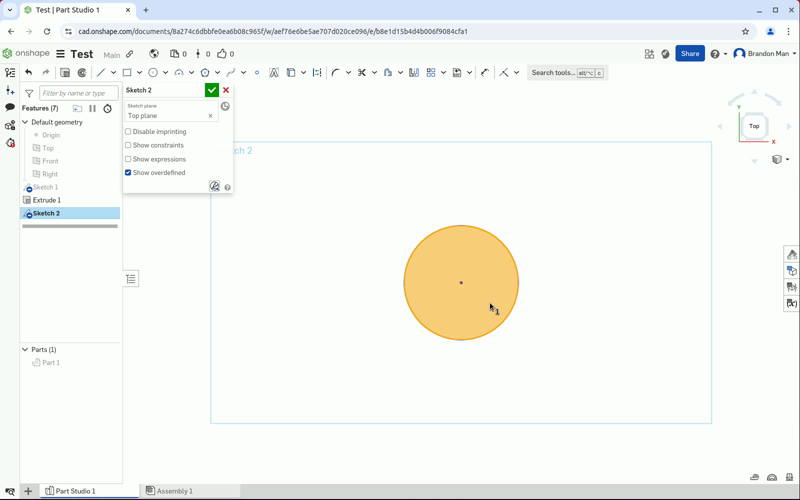
mouse_move(73, 352)
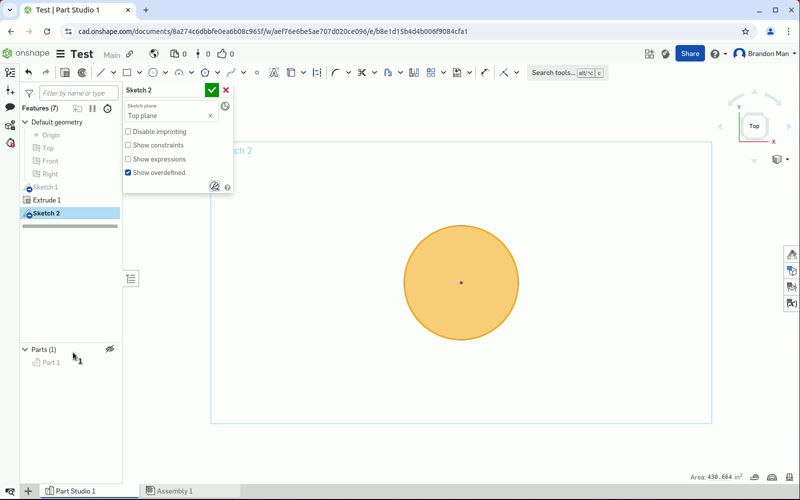
key(shift+y)
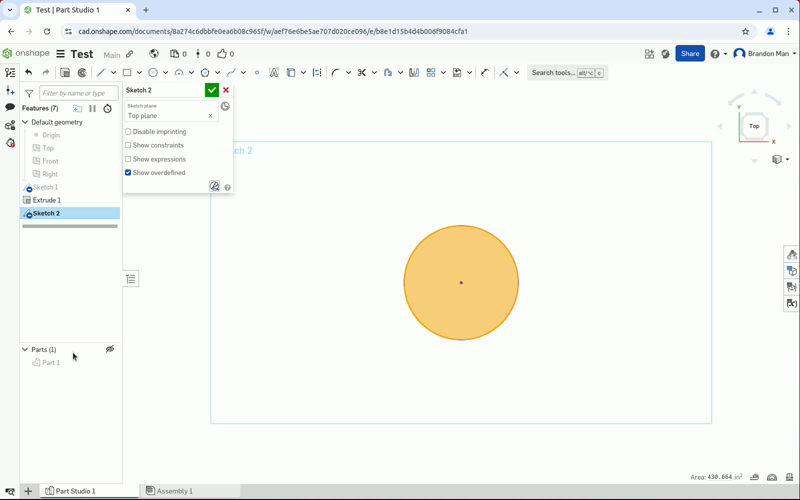
key(shift+e)
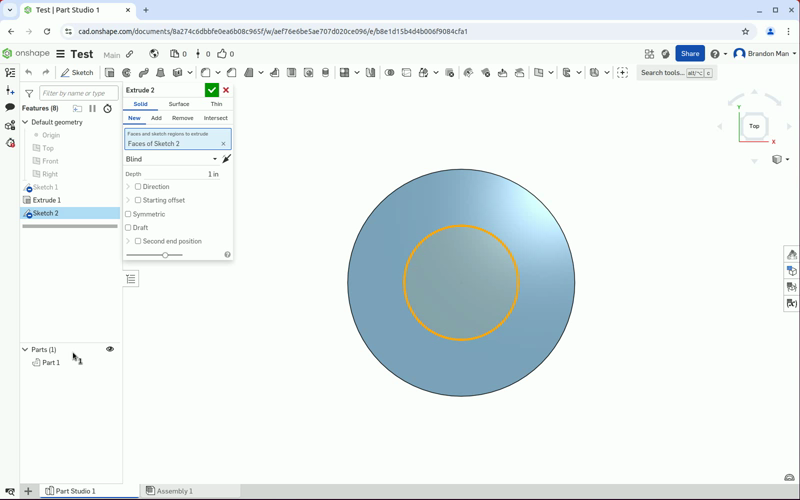
mouse_move(143, 106)
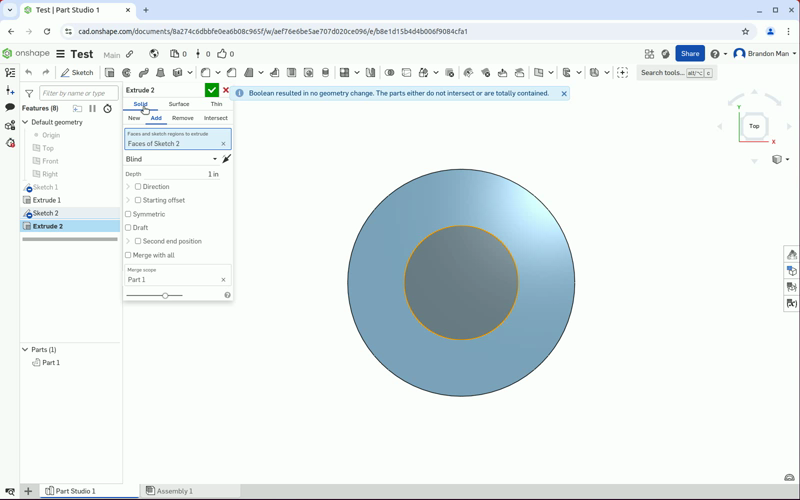
click(143, 106)
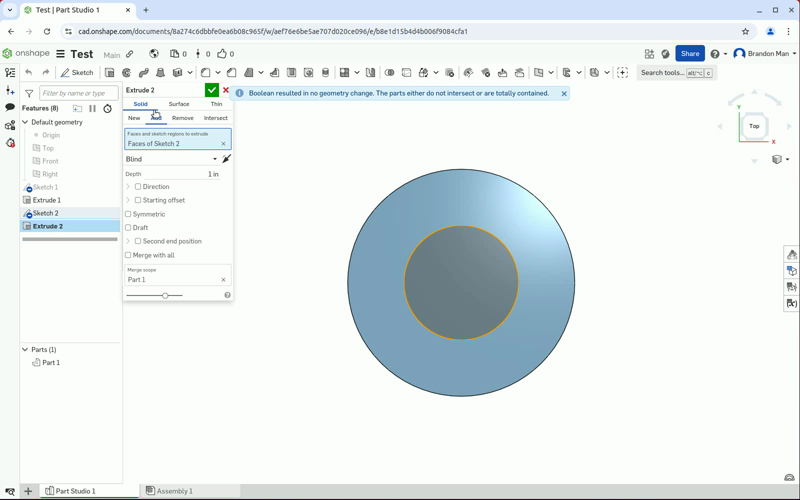
mouse_move(186, 120)
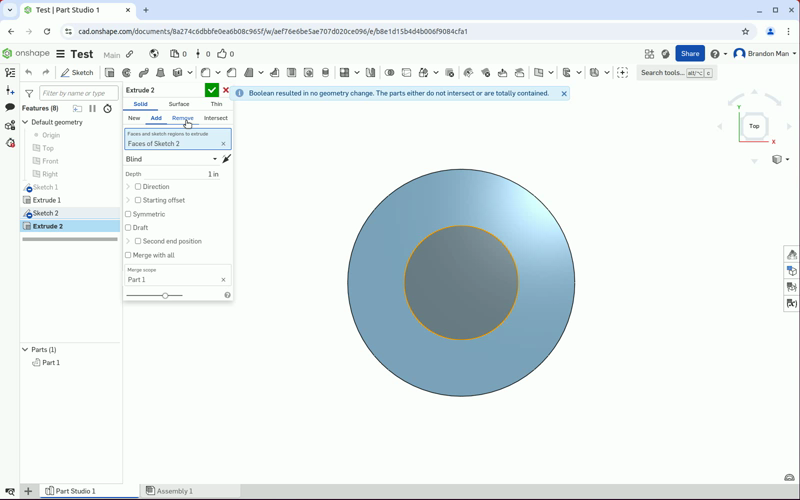
click(186, 120)
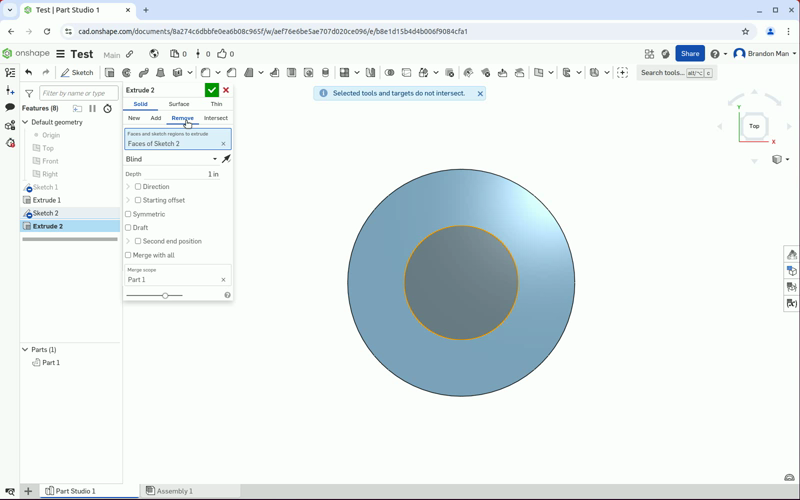
key(tab, 4)
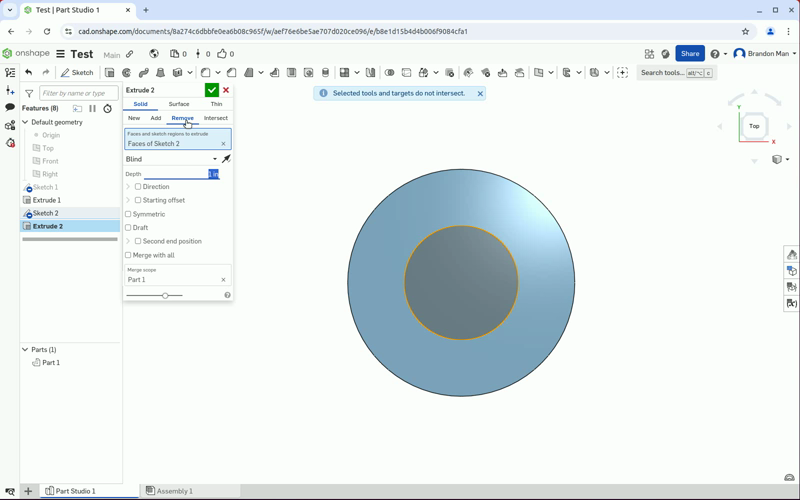
text(-16.128)
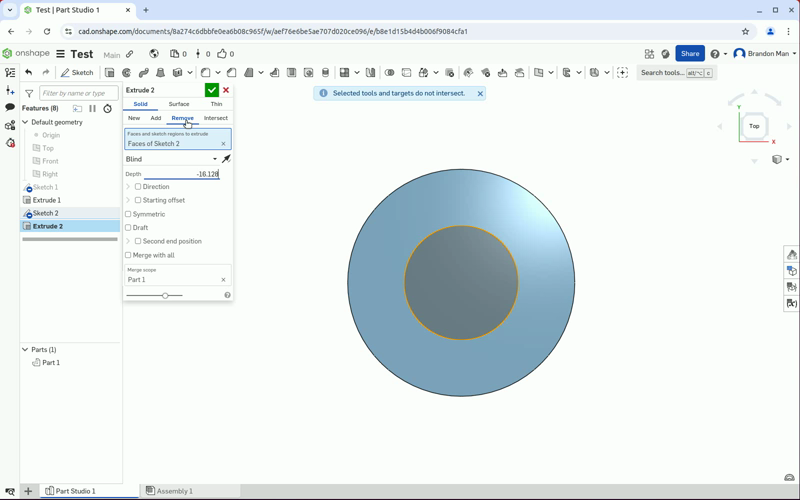
key(tab, 6)
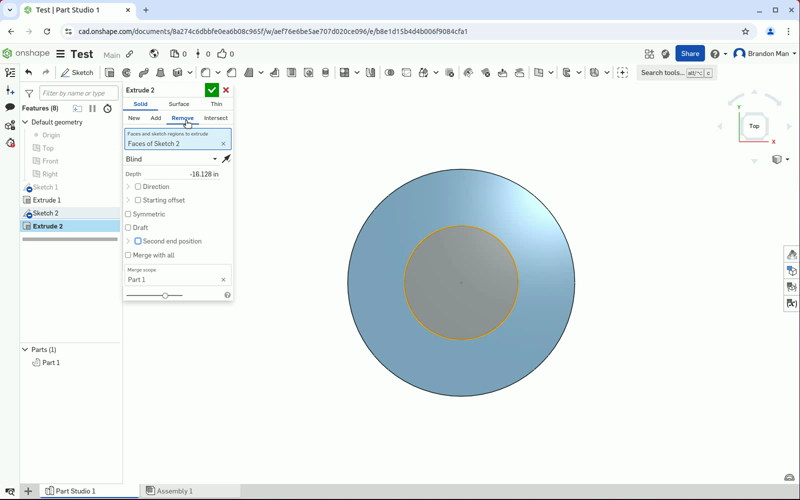
key(space)
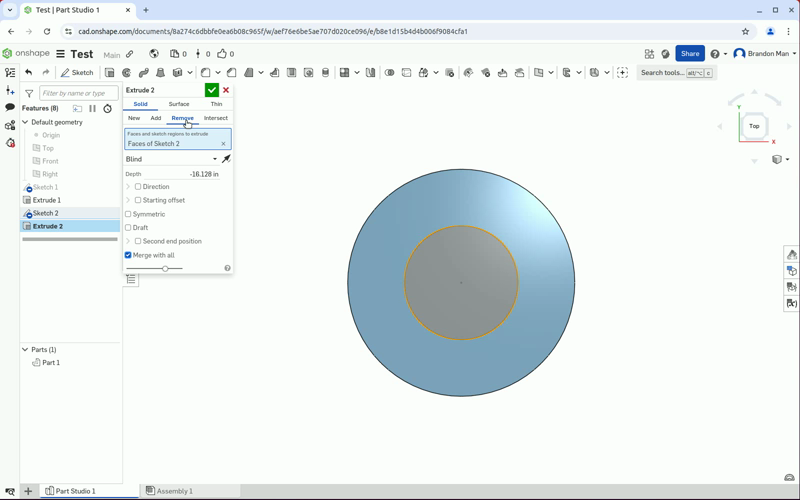
key(enter)
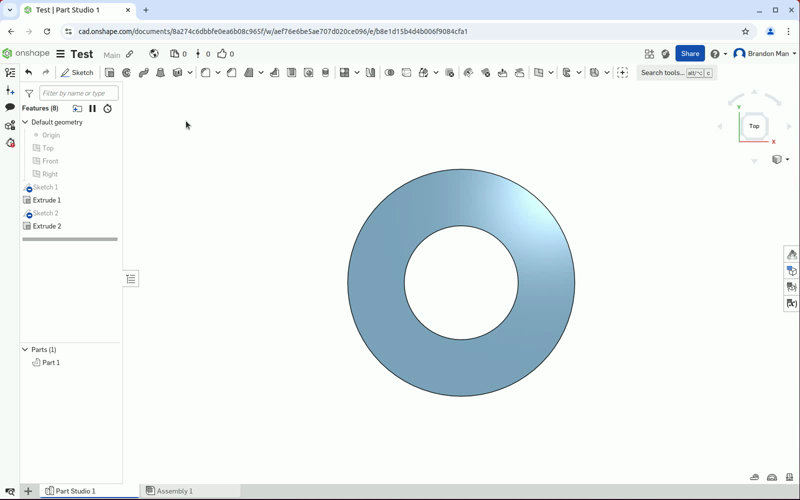
key(shift+h)
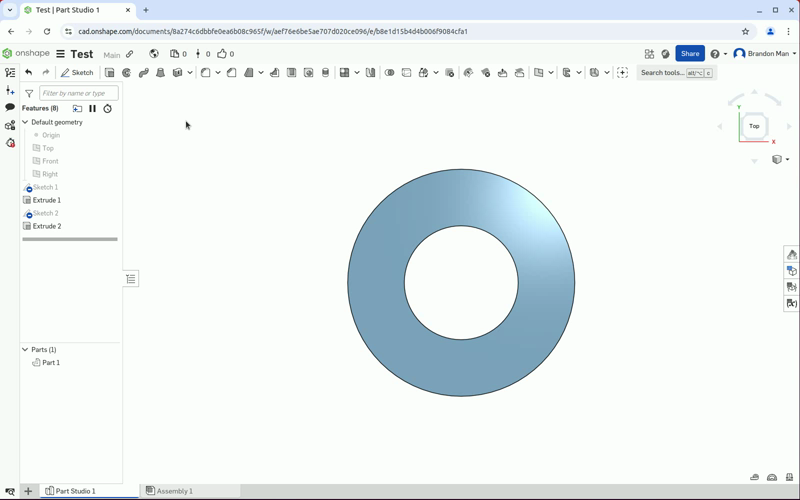
key(shift+h)
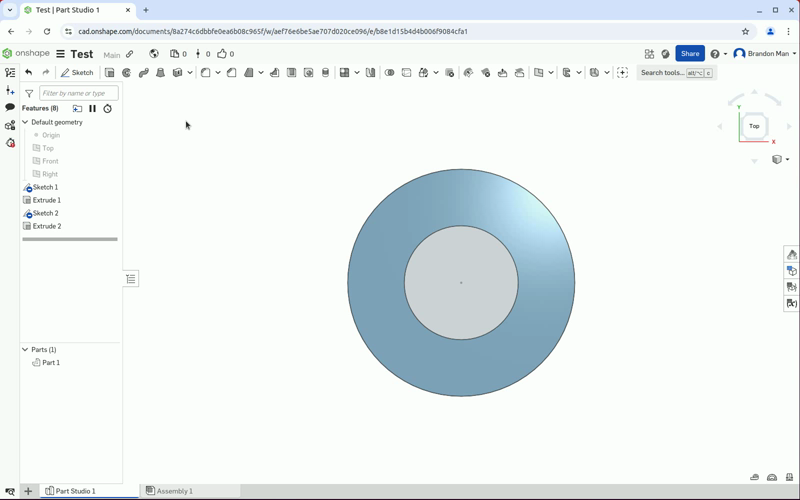
key(shift+7)
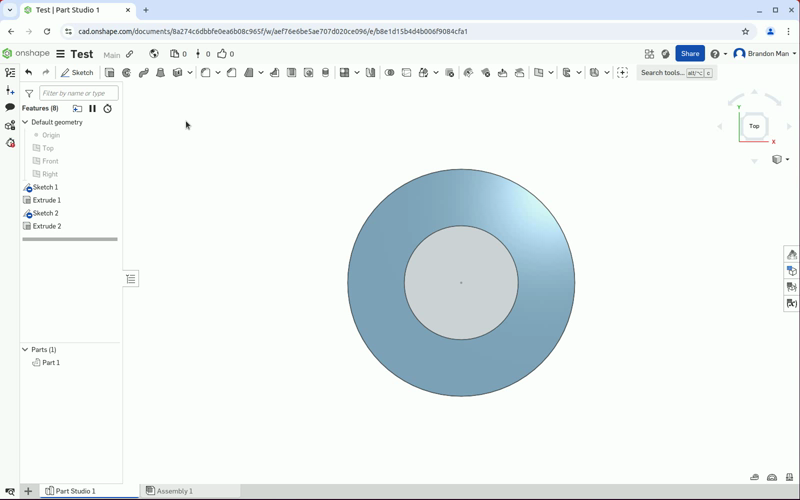
key(up, 3)
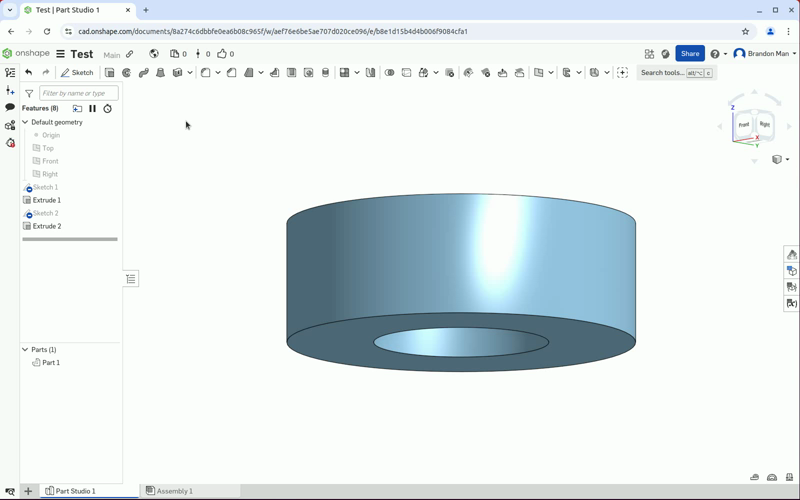
key(left, 3)
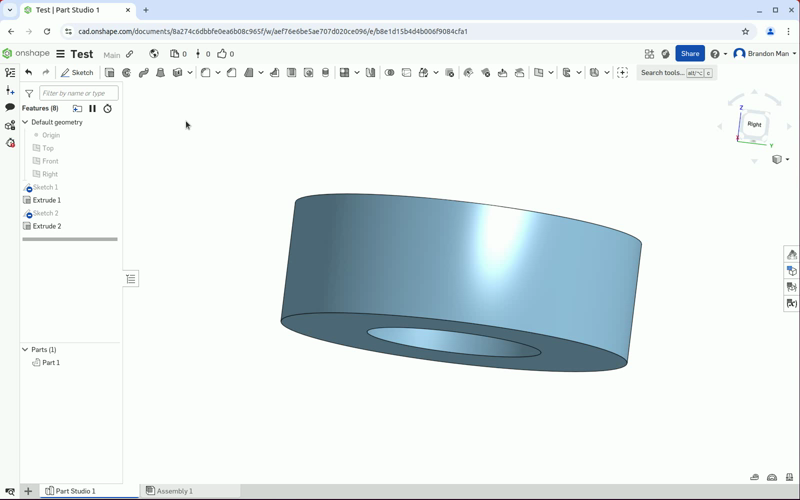
key(right, 3)
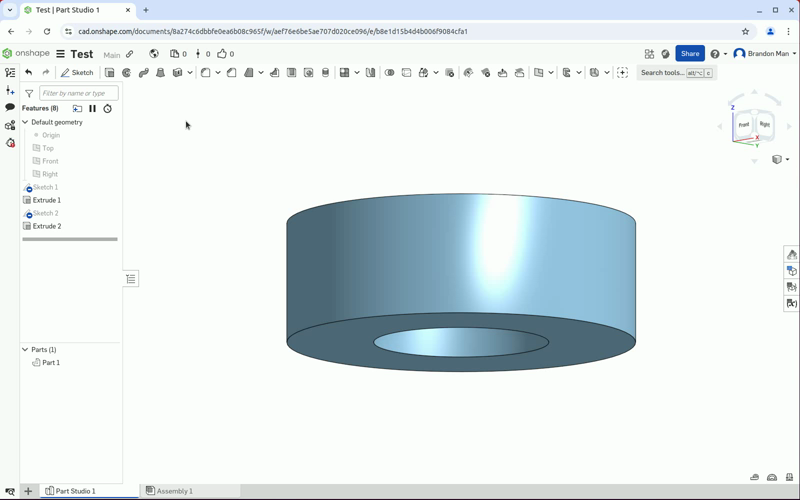
key(down, 3)
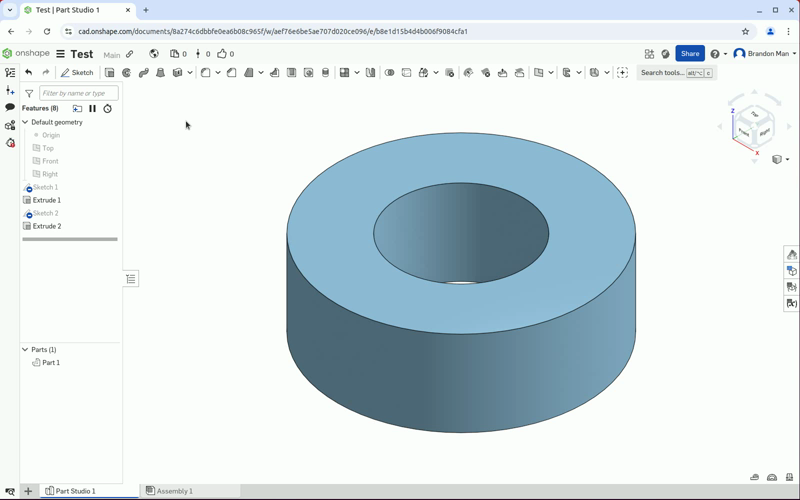
mouse_move(73, 189)
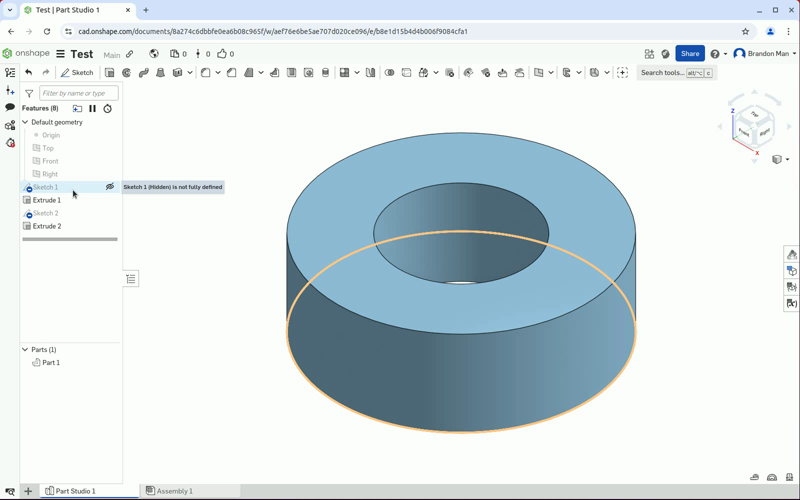
click(73, 189)